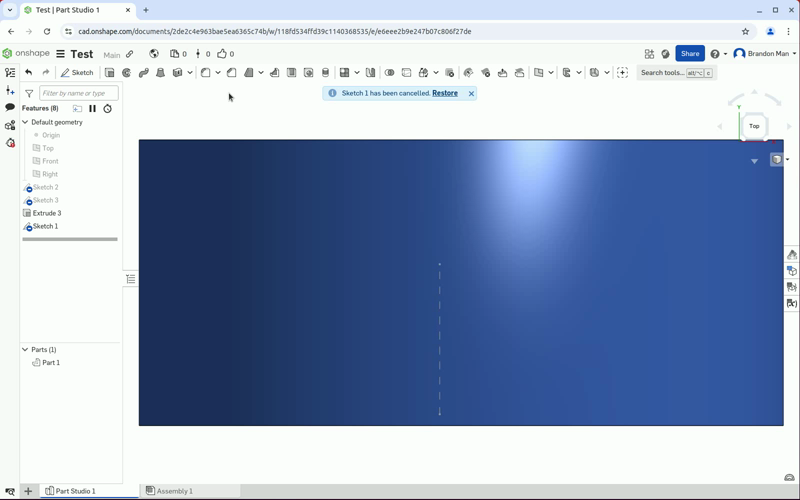
key(shift+h)
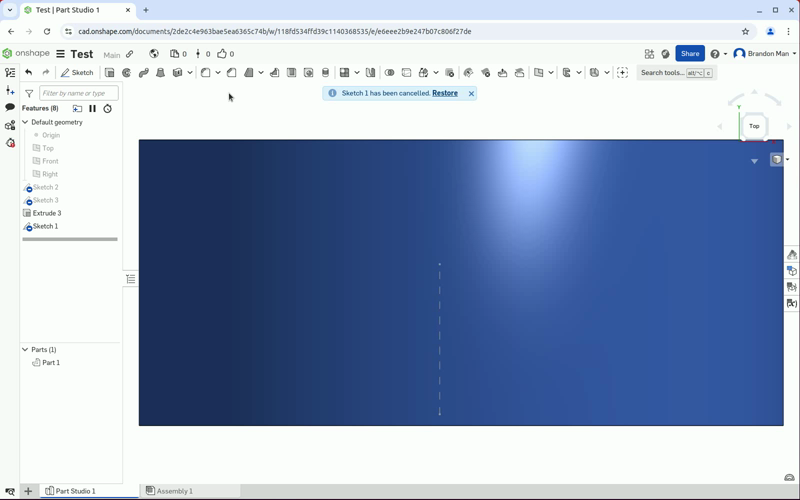
key(shift+s)
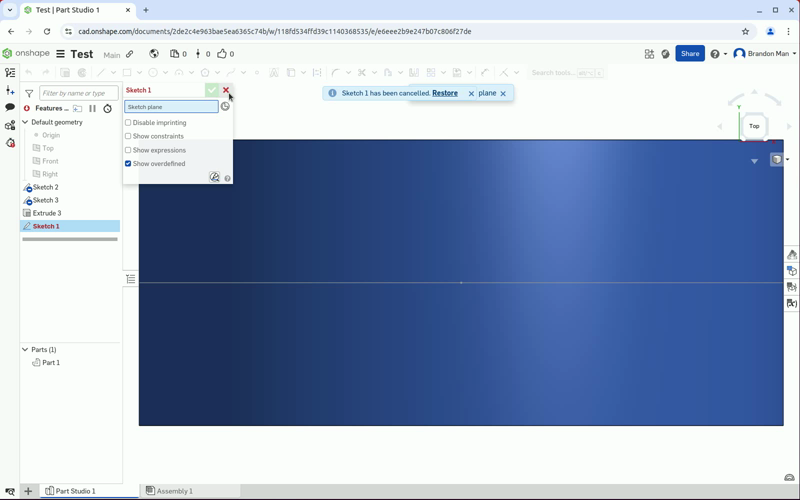
mouse_move(73, 150)
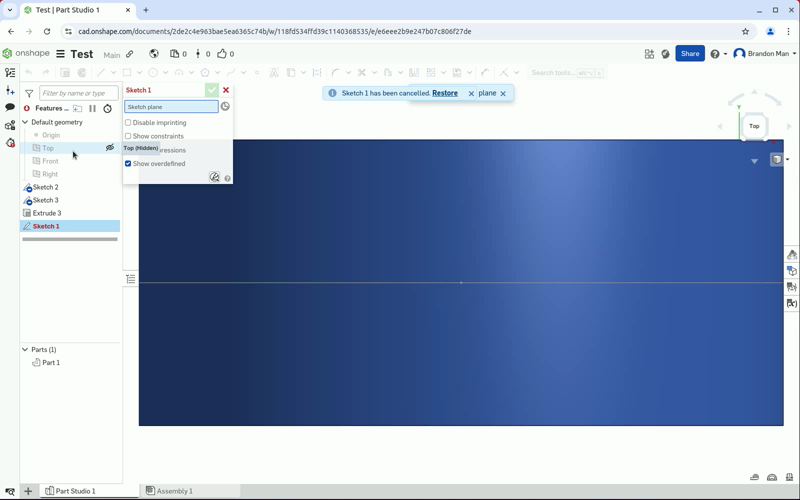
click(73, 150)
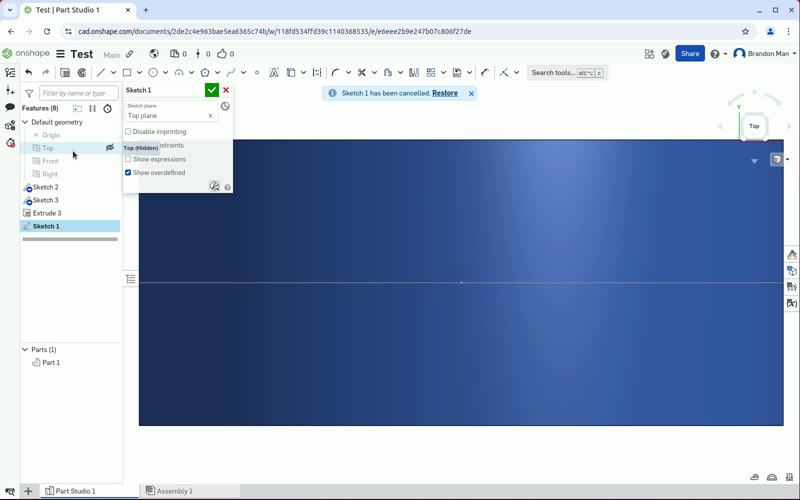
mouse_move(73, 352)
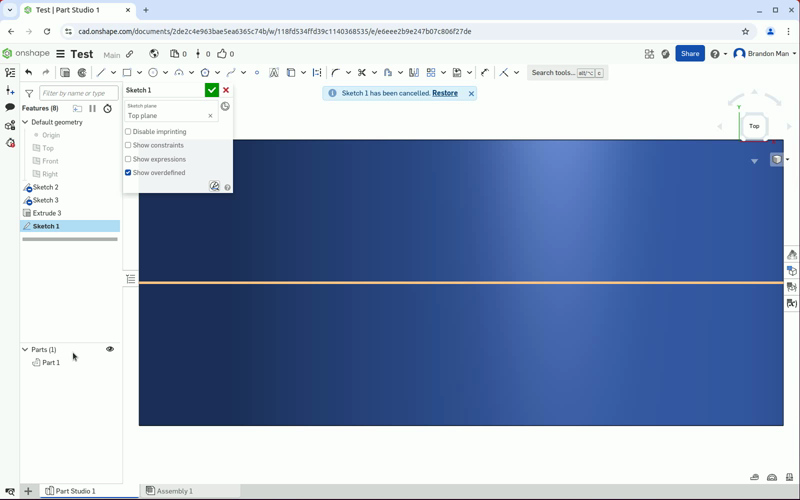
key(y)
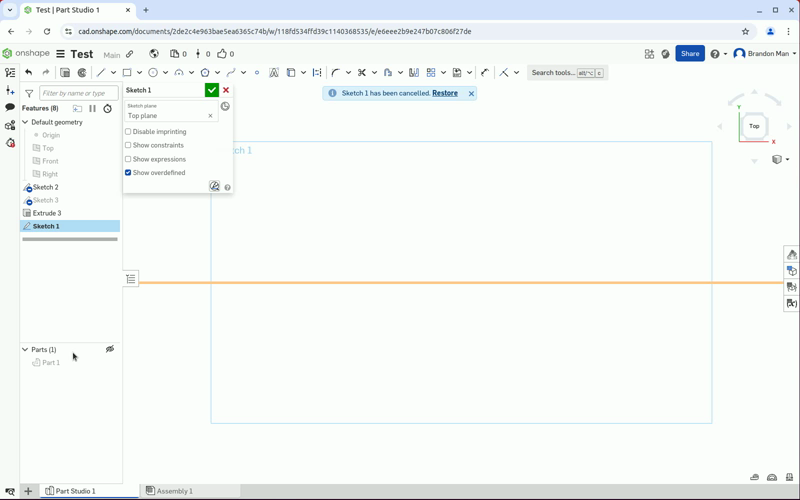
key(l)
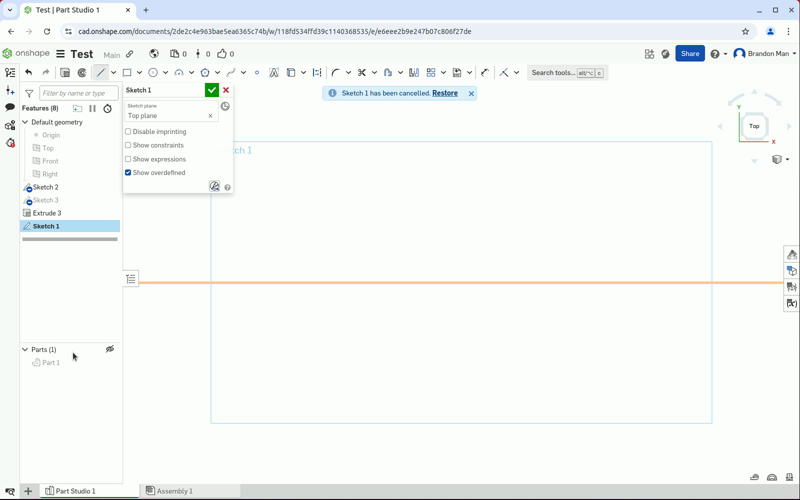
key_down(shift)
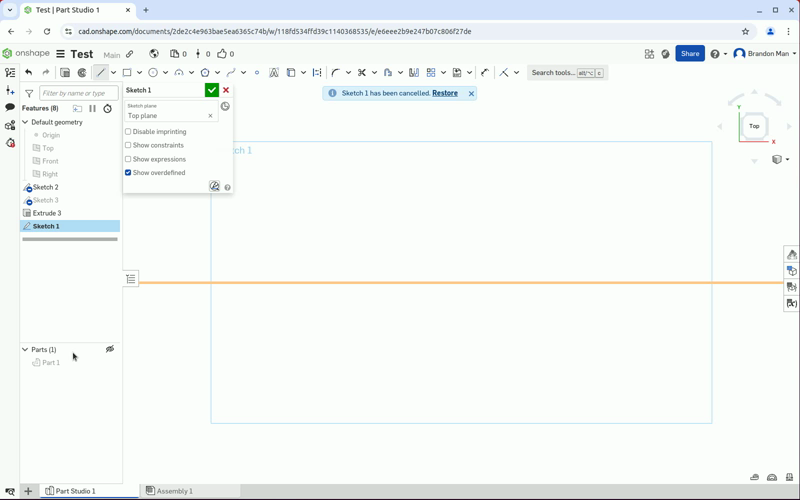
mouse_move(348, 339)
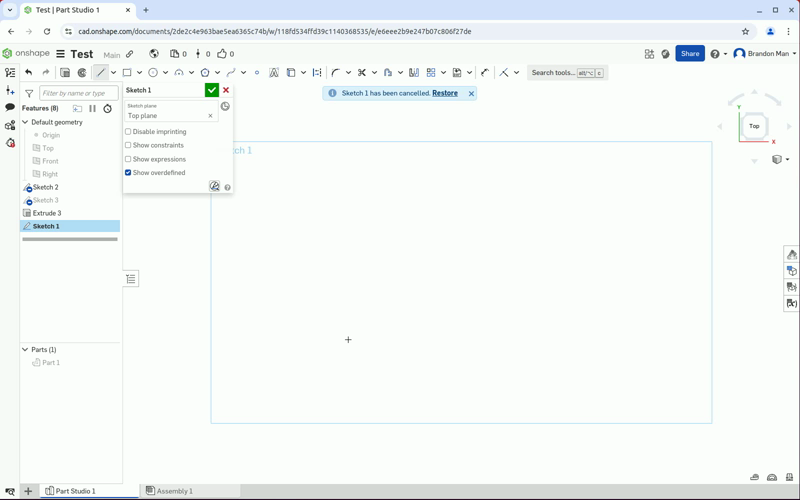
click(348, 339)
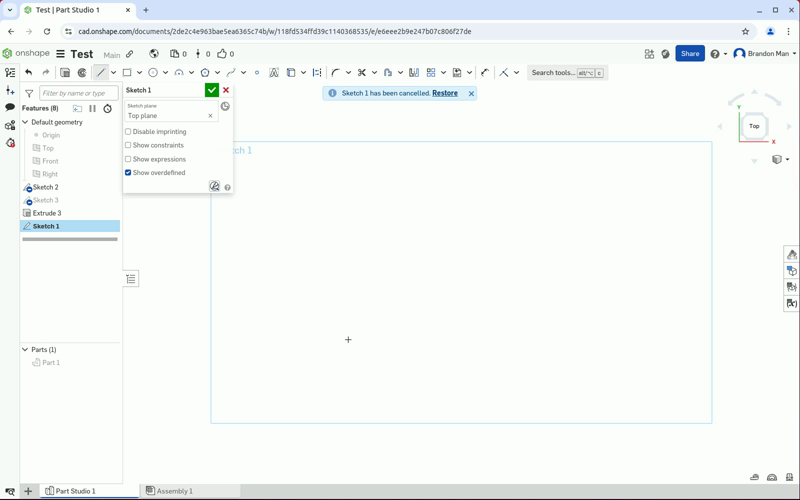
key_up(shift)
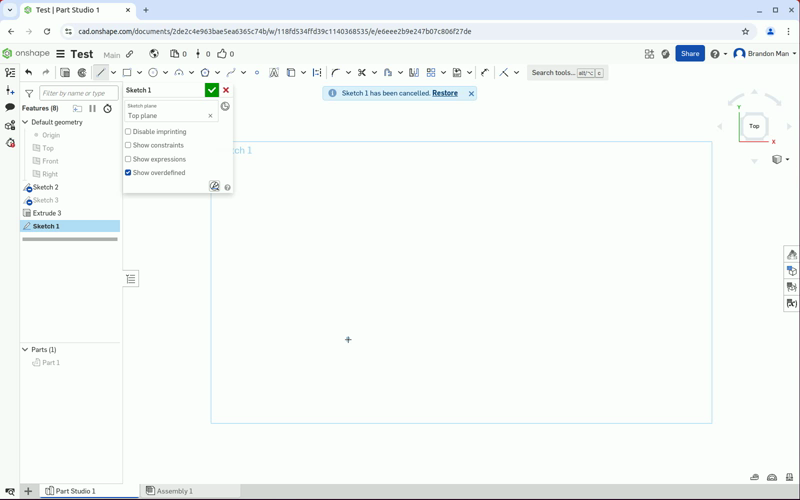
key_down(shift)
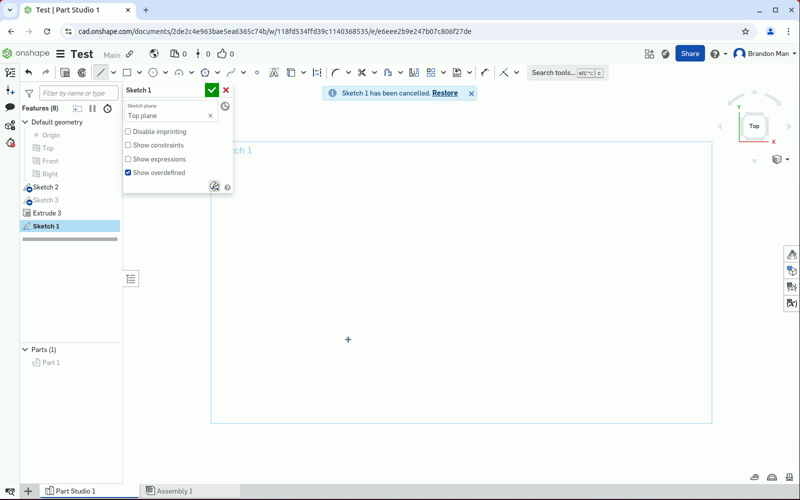
mouse_move(572, 339)
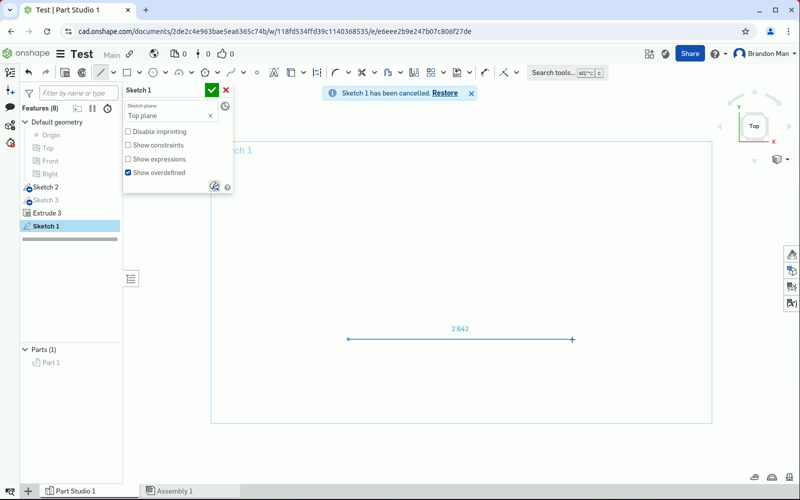
click(572, 339)
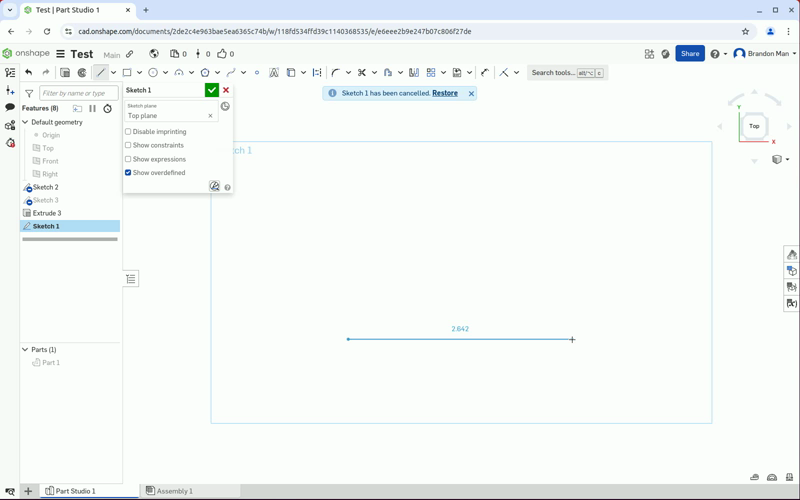
key_up(shift)
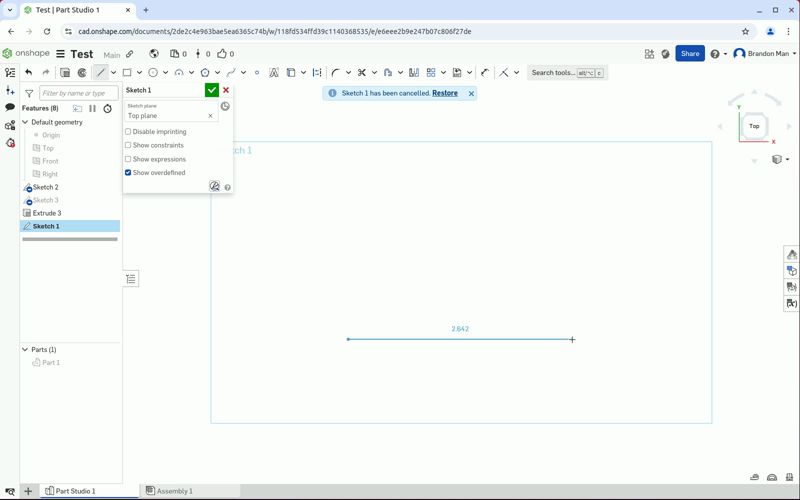
key_down(shift)
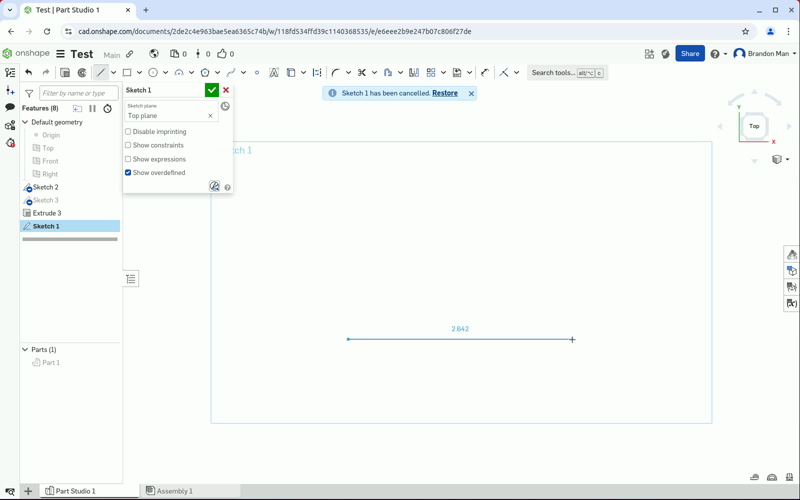
mouse_move(572, 226)
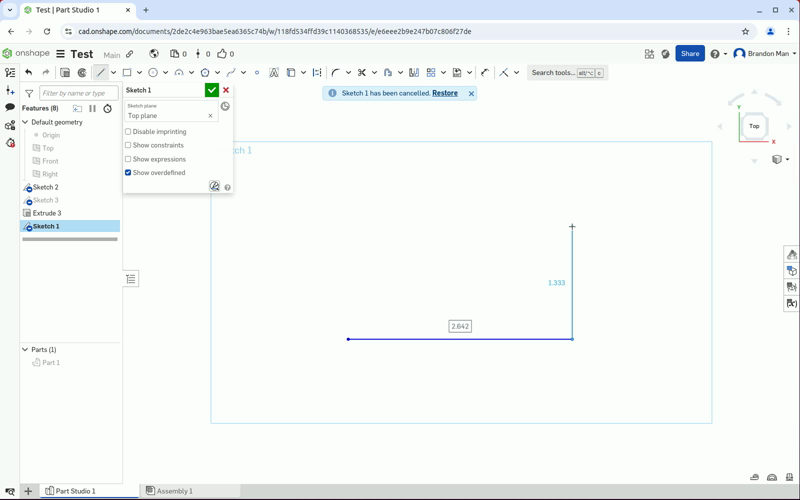
click(572, 226)
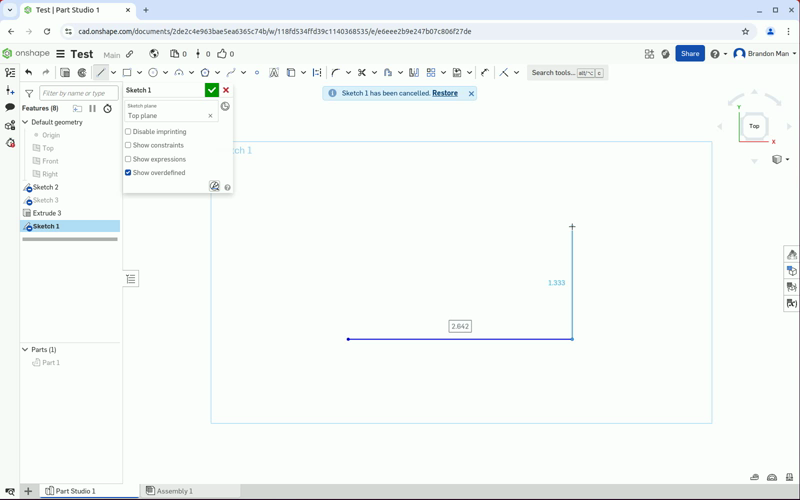
key_up(shift)
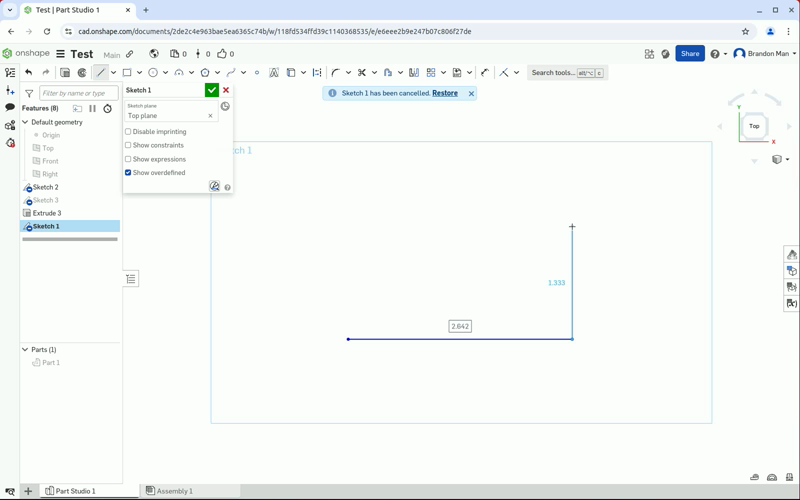
key_down(shift)
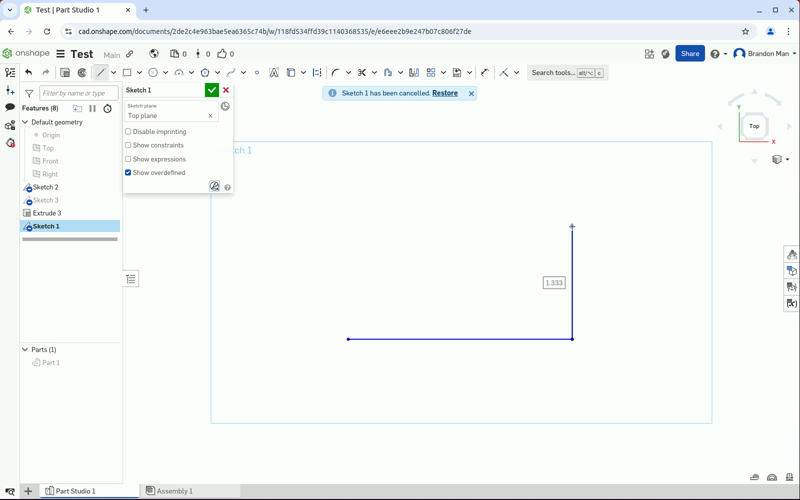
mouse_move(348, 226)
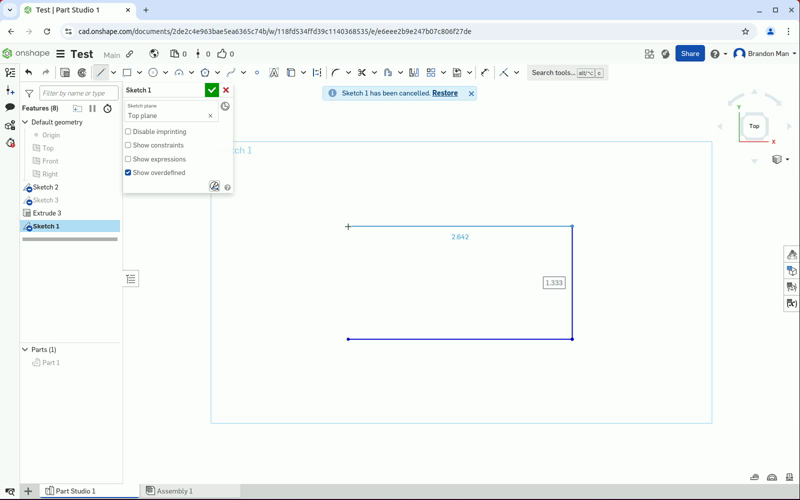
click(348, 226)
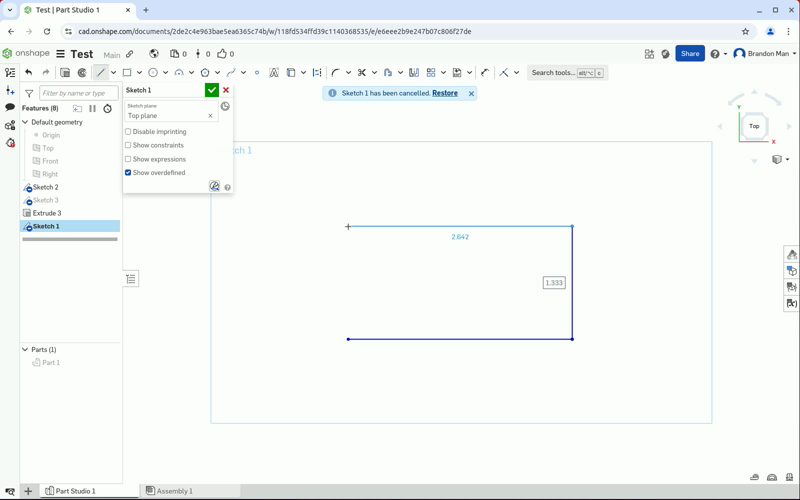
key_up(shift)
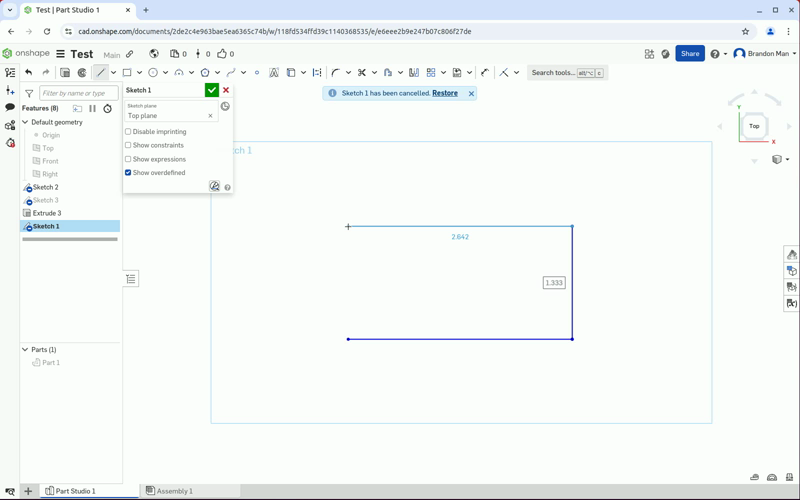
key_down(shift)
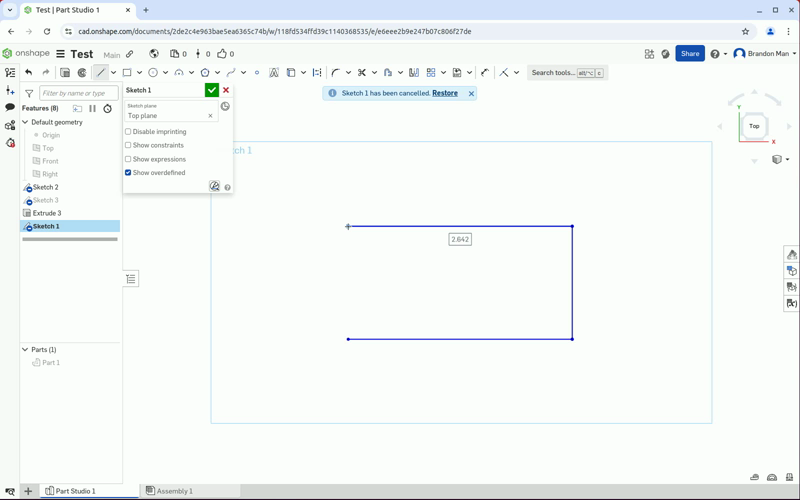
mouse_move(348, 339)
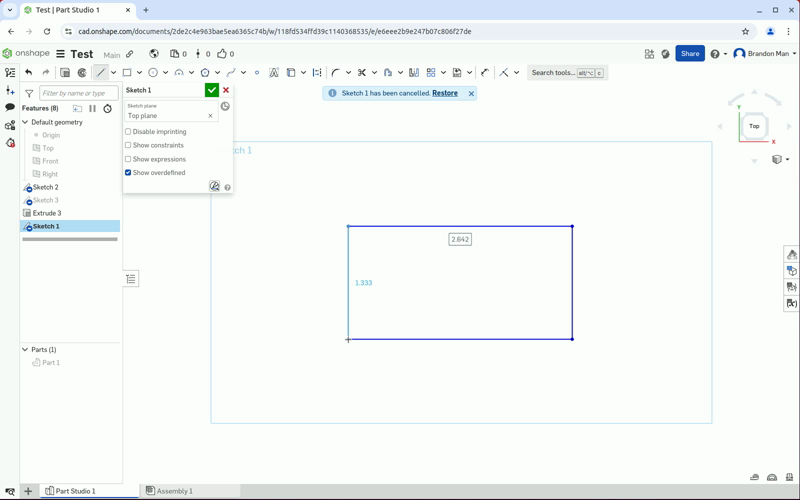
key_up(shift)
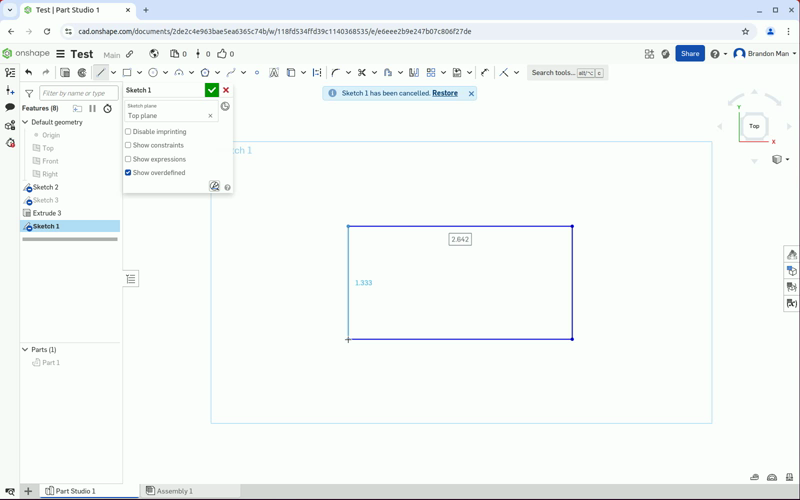
click(348, 339)
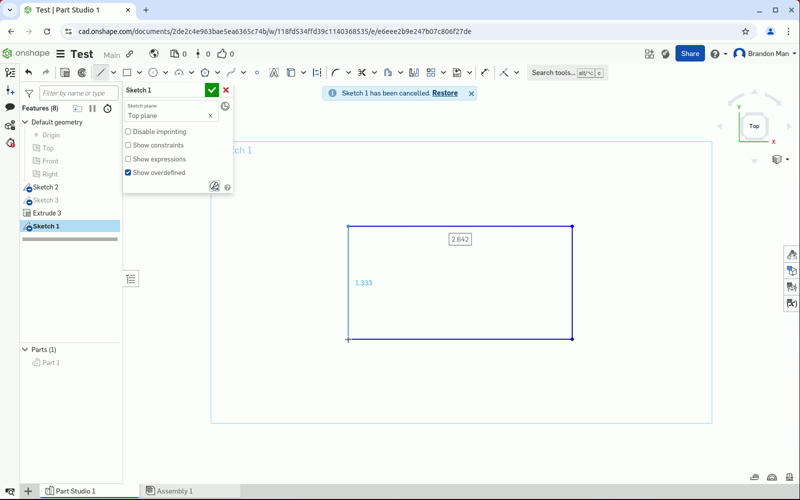
key(esc)
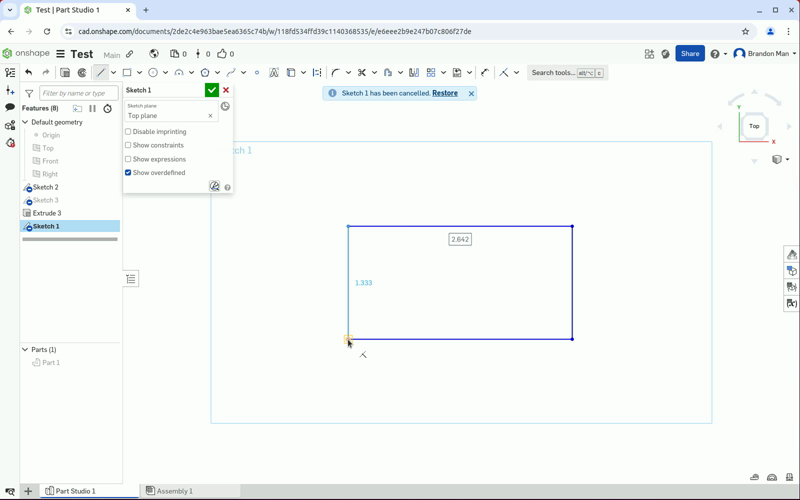
mouse_move(459, 304)
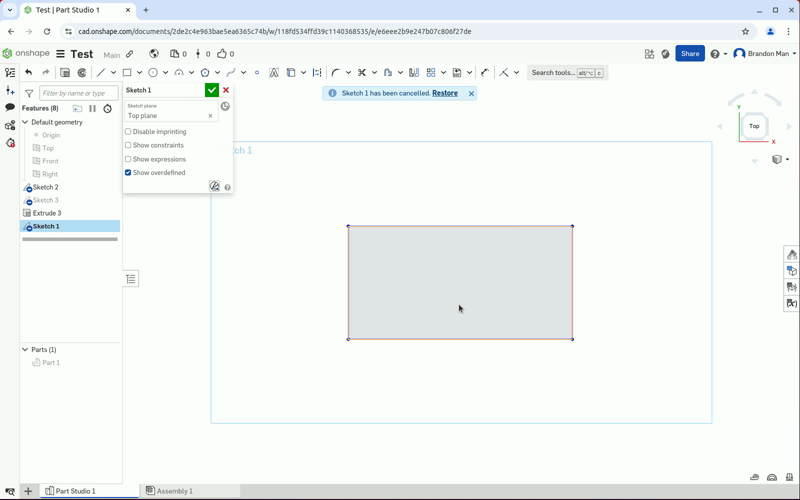
click(459, 304)
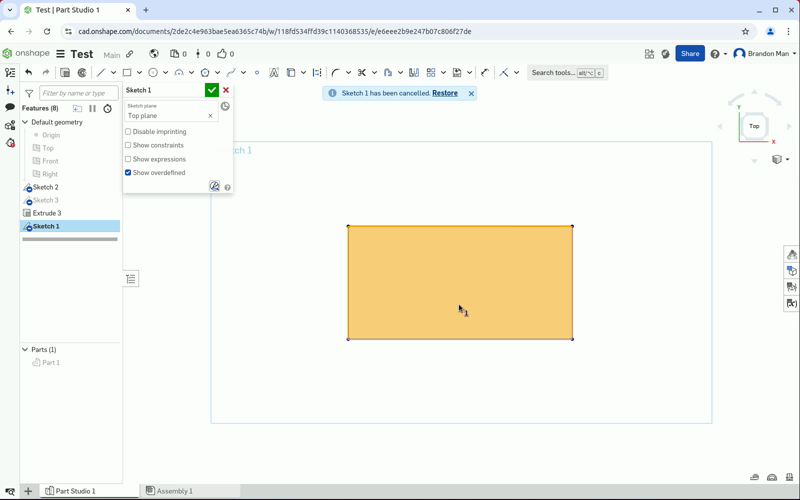
mouse_move(73, 352)
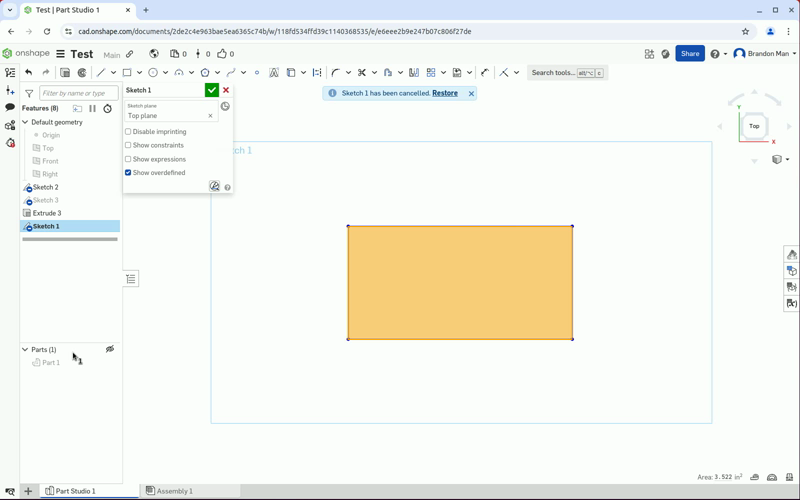
key(shift+y)
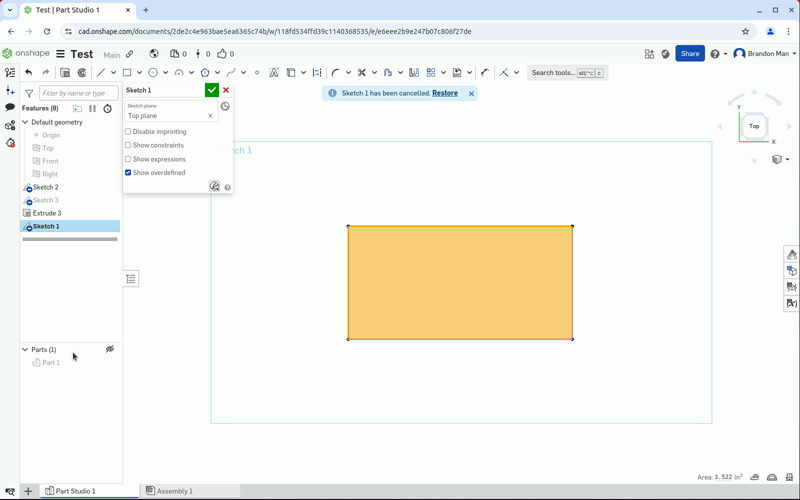
key(shift+e)
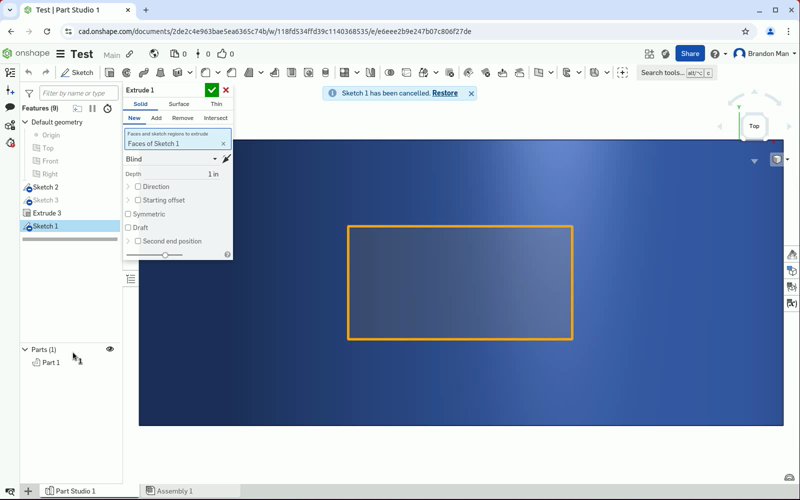
mouse_move(143, 106)
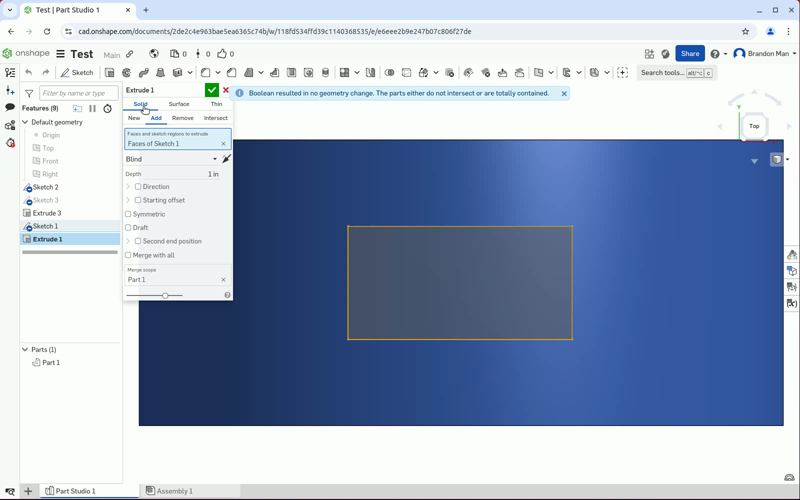
click(143, 106)
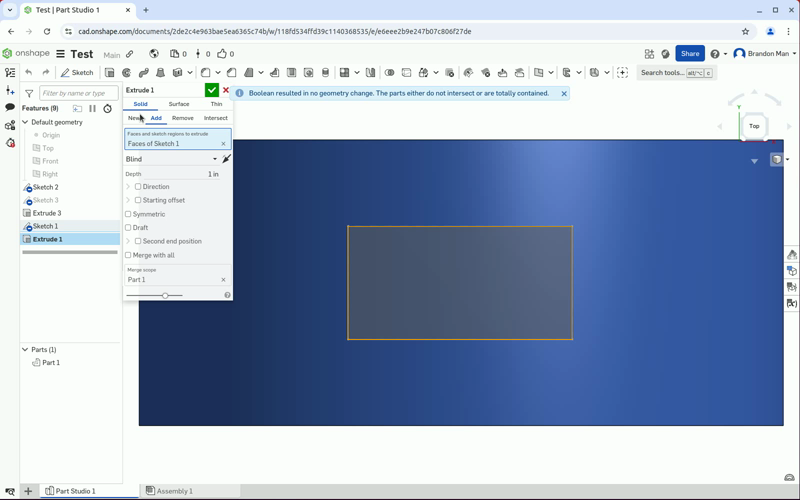
mouse_move(137, 120)
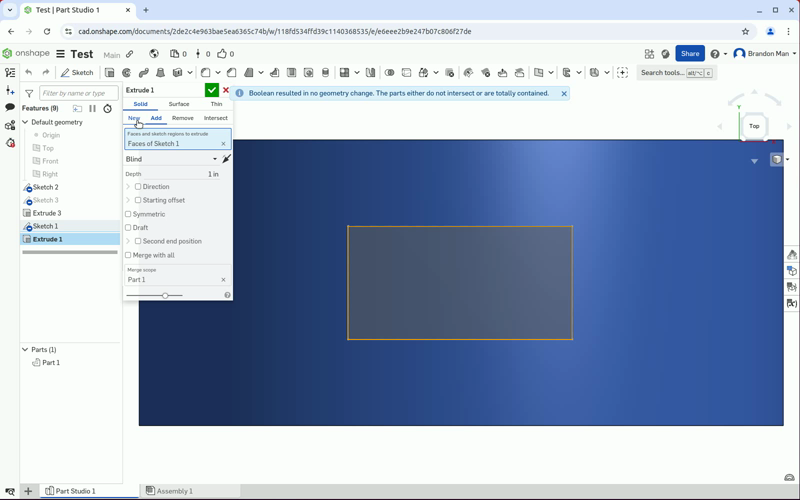
click(137, 120)
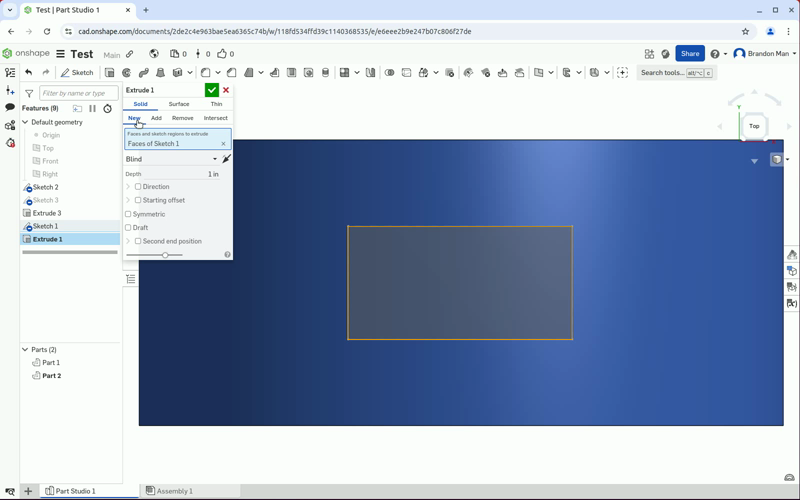
key(tab, 4)
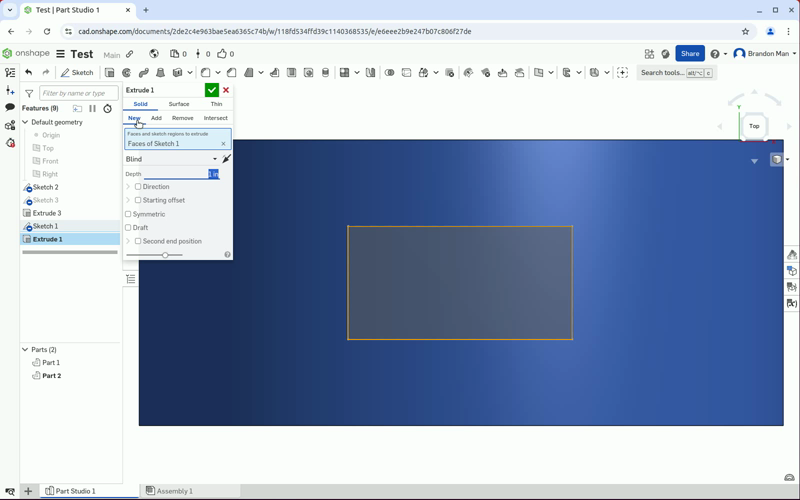
text(0.705)
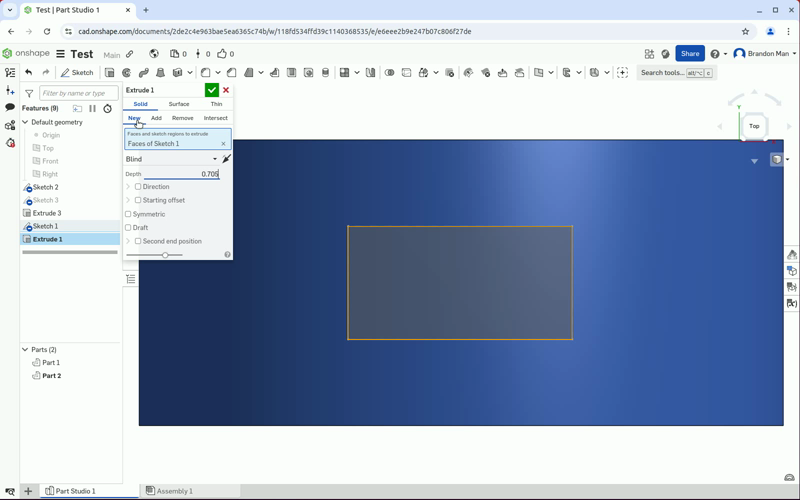
key(enter)
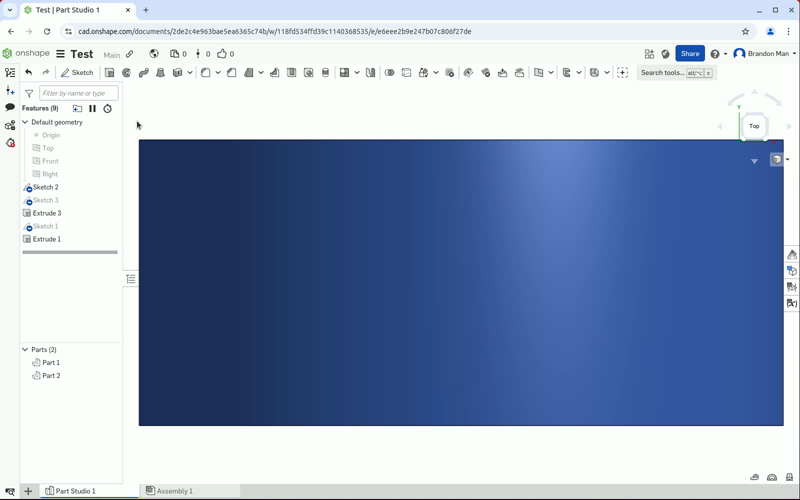
key(shift+h)
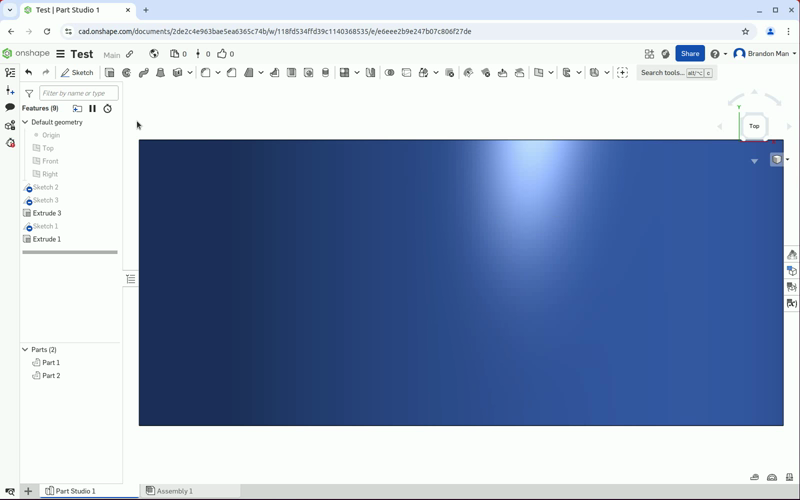
key(shift+h)
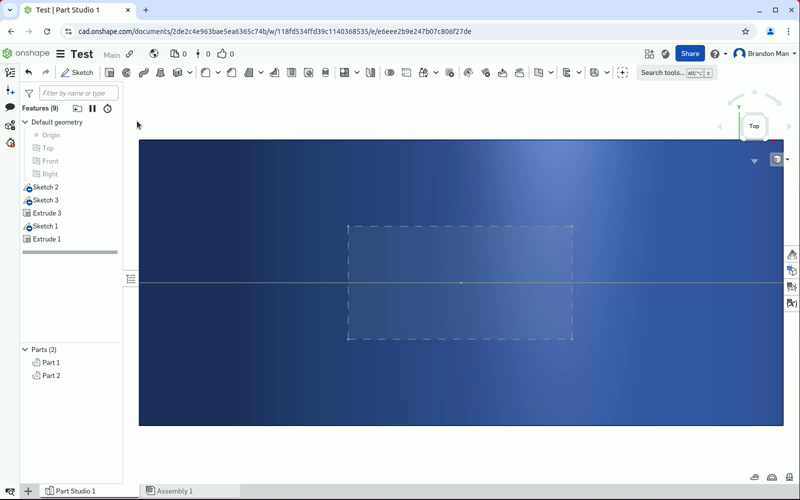
mouse_move(73, 189)
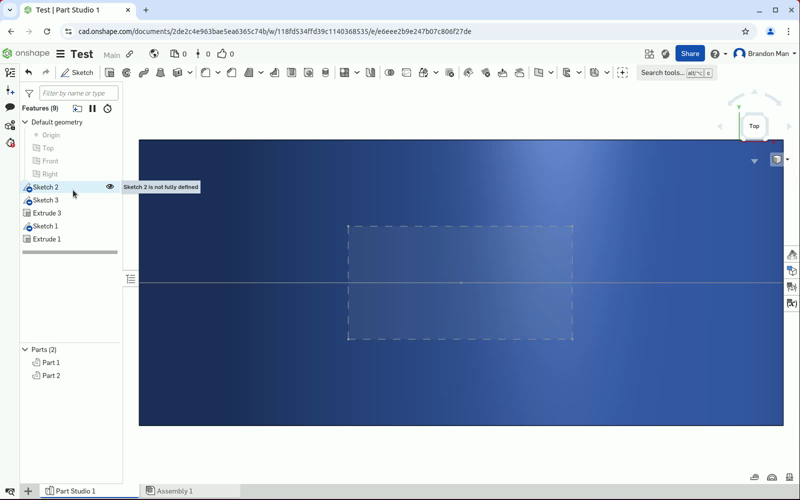
click(73, 189)
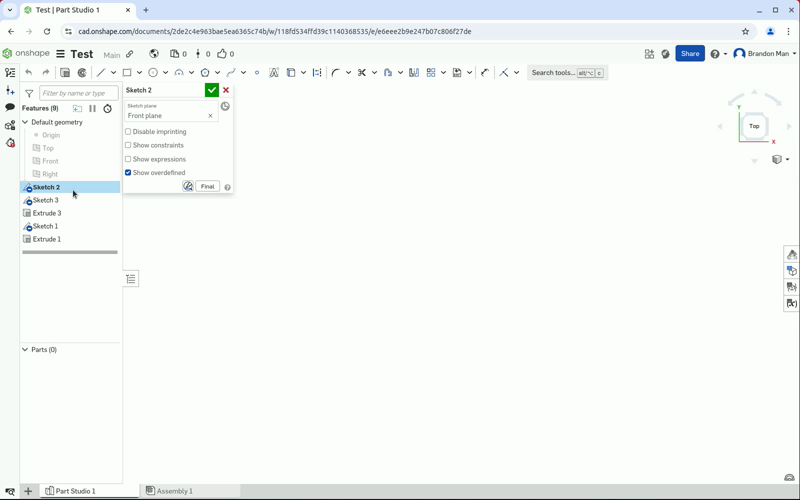
mouse_move(229, 92)
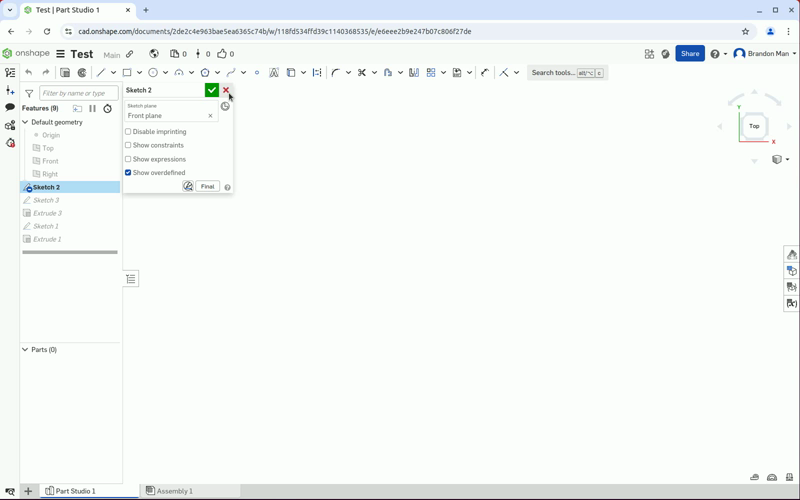
click(229, 92)
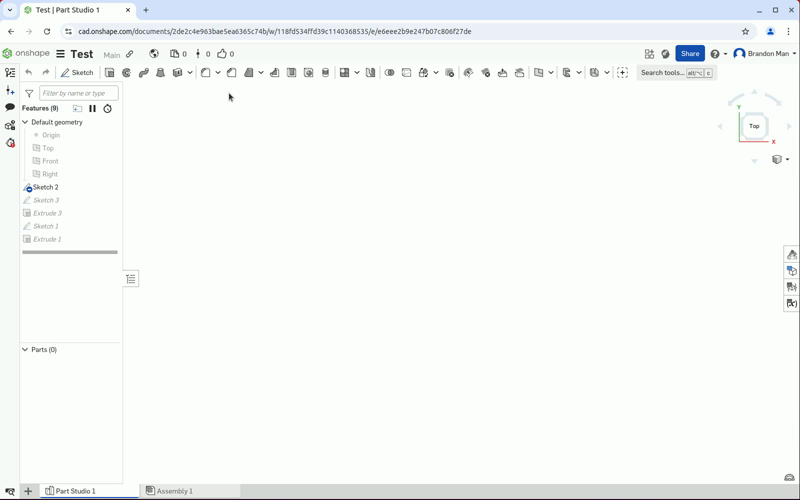
mouse_move(541, 75)
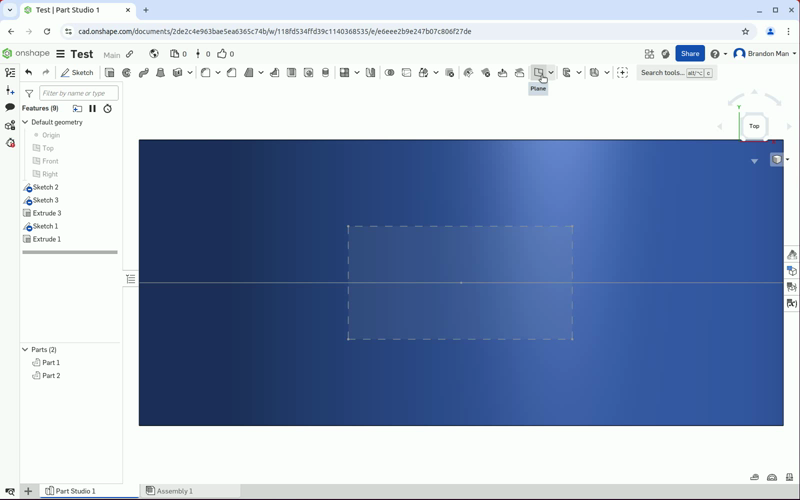
click(541, 75)
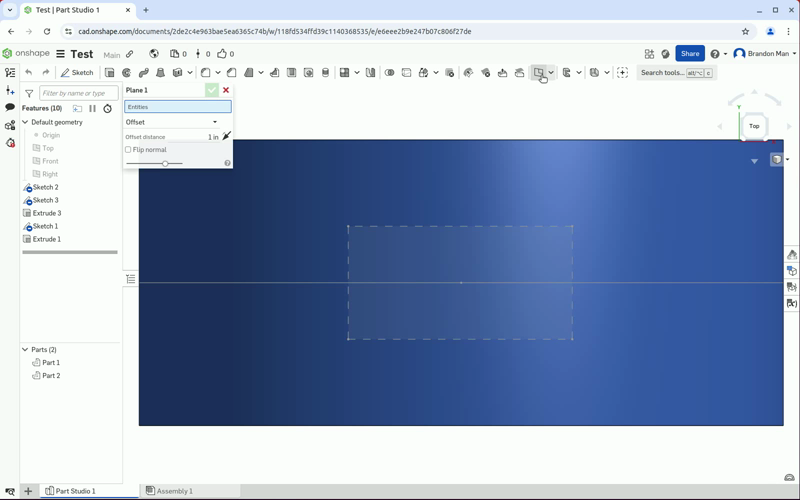
mouse_move(73, 150)
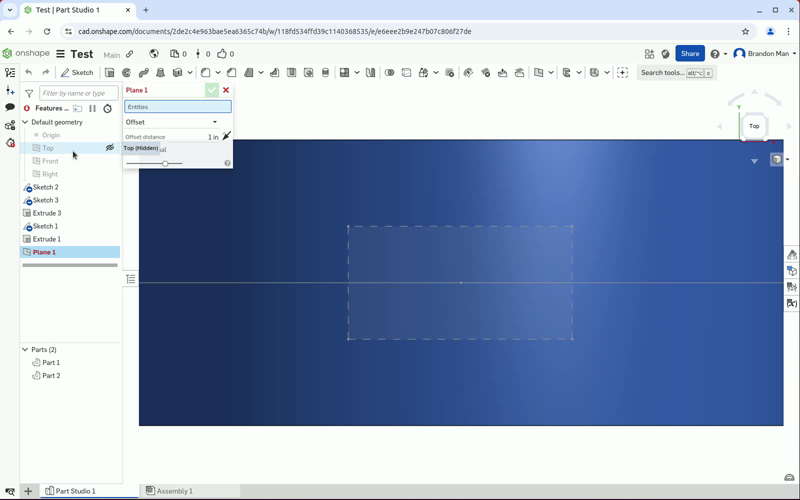
click(73, 150)
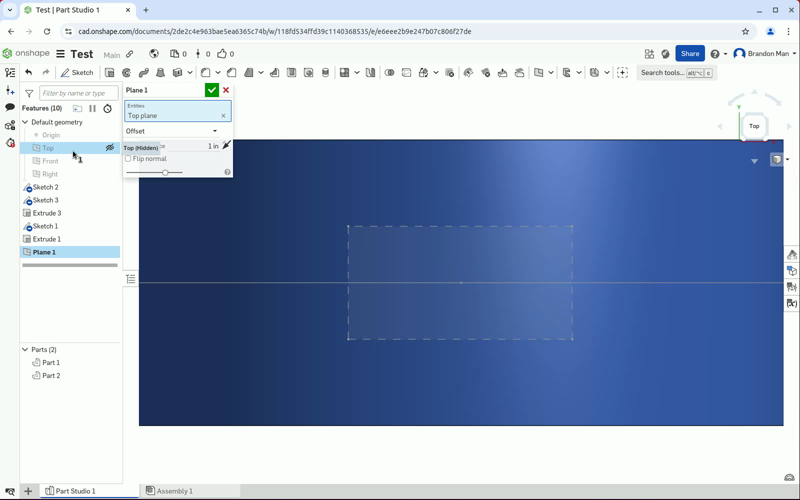
key(tab, 2)
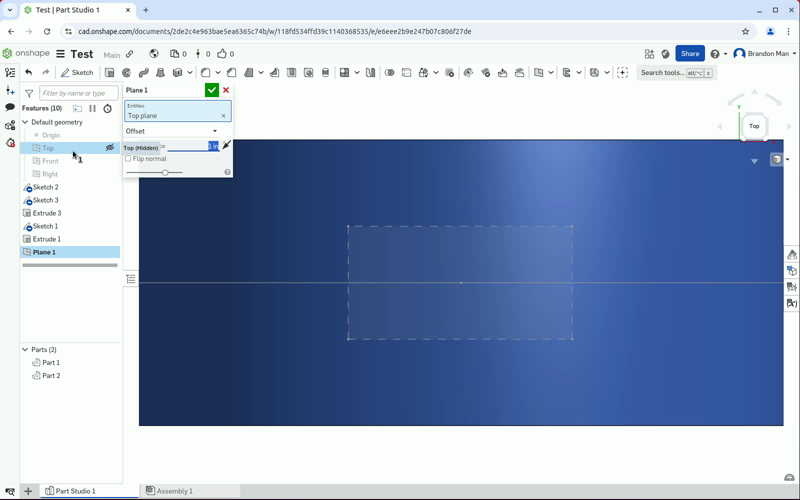
text(0.704)
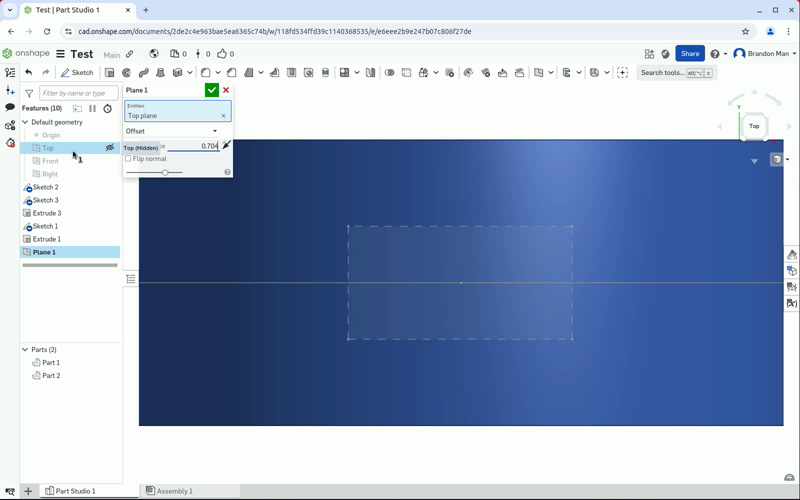
key(enter, 2)
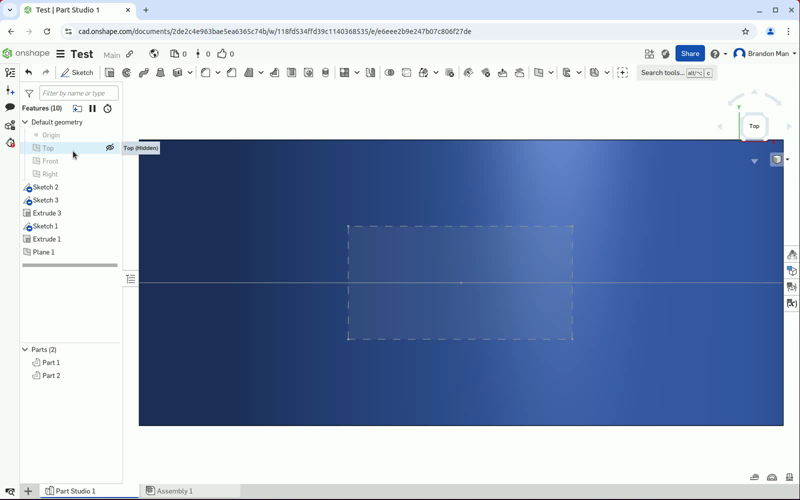
key(shift+s)
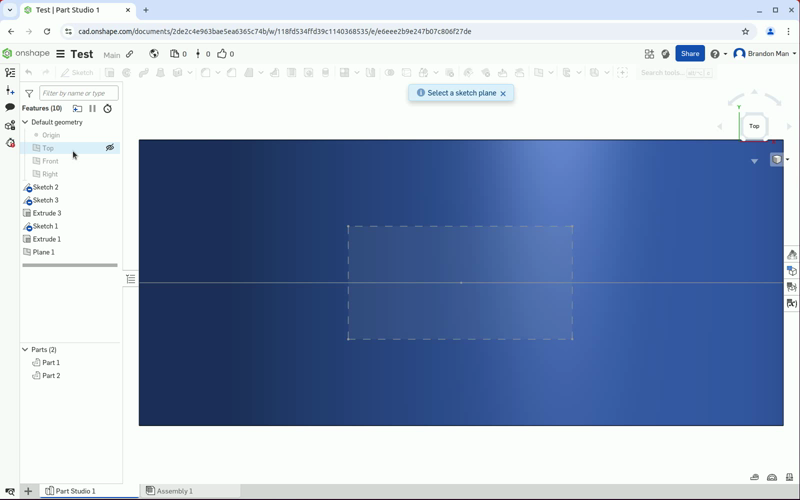
mouse_move(73, 254)
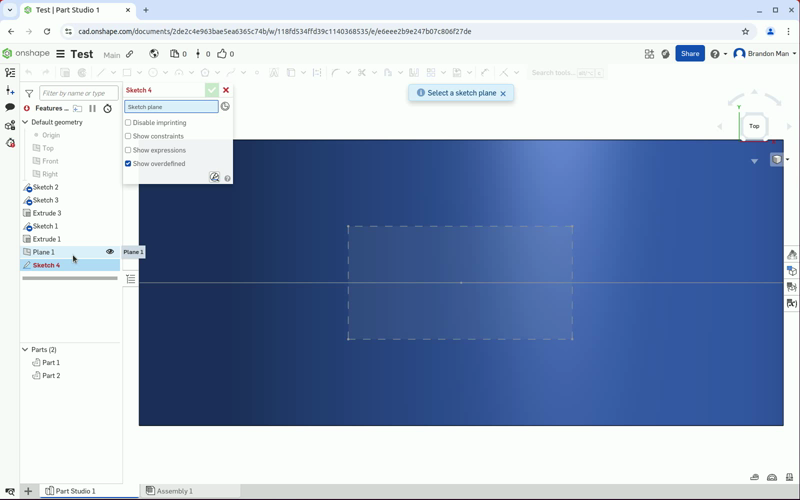
click(73, 254)
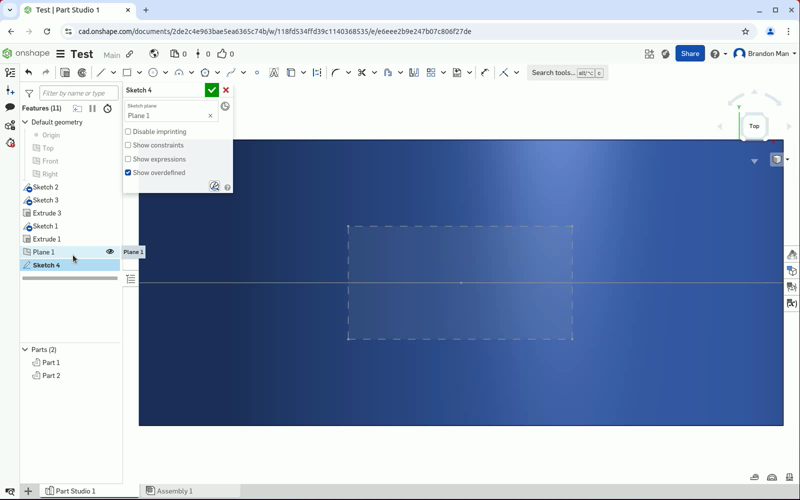
mouse_move(73, 352)
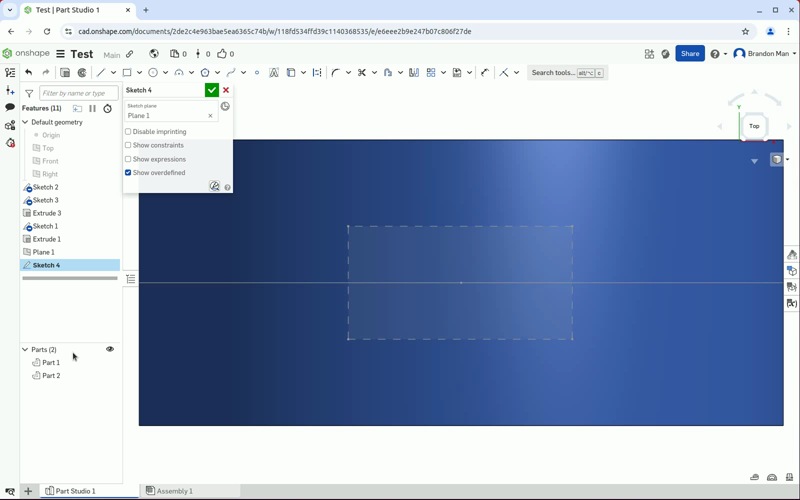
key(y)
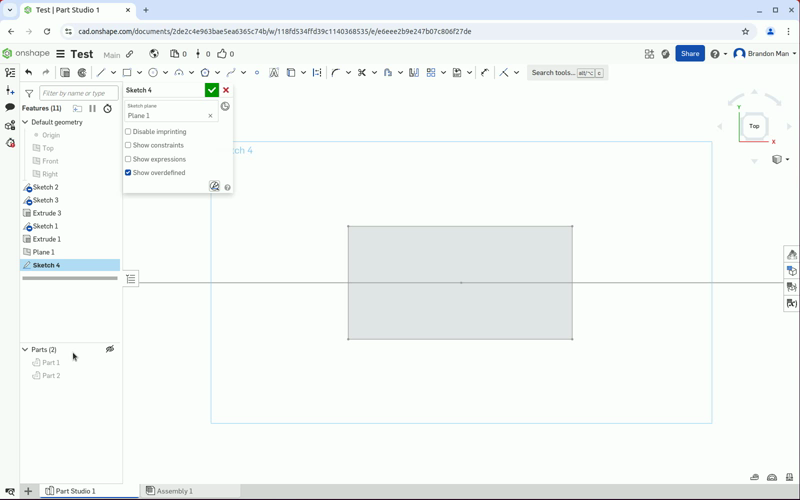
key(c)
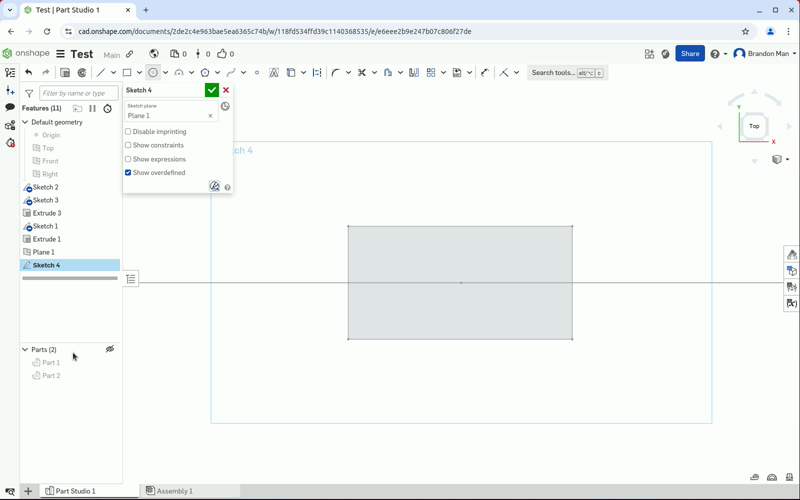
key_down(shift)
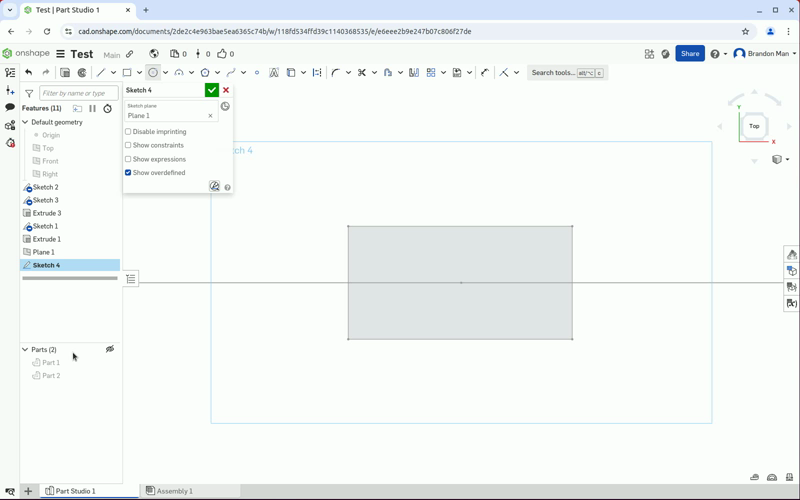
mouse_move(460, 282)
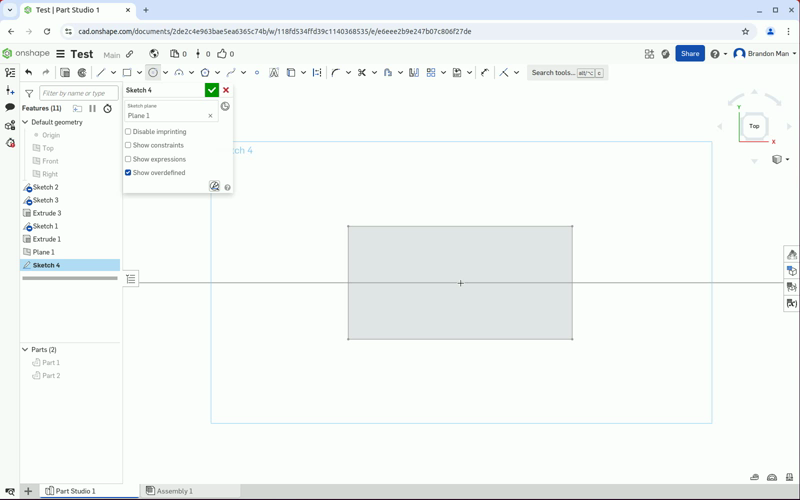
click(460, 282)
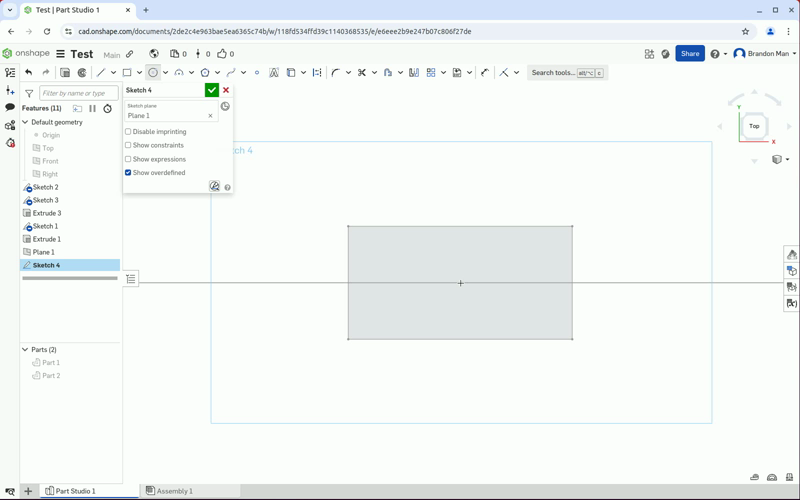
key_up(shift)
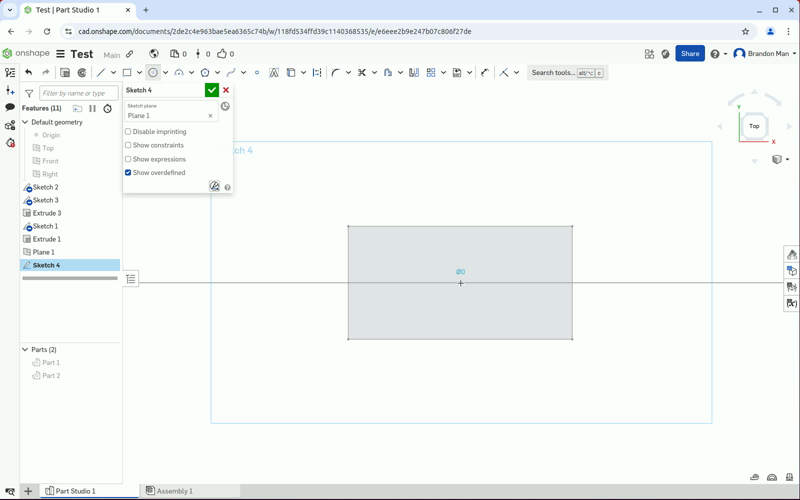
mouse_move(491, 282)
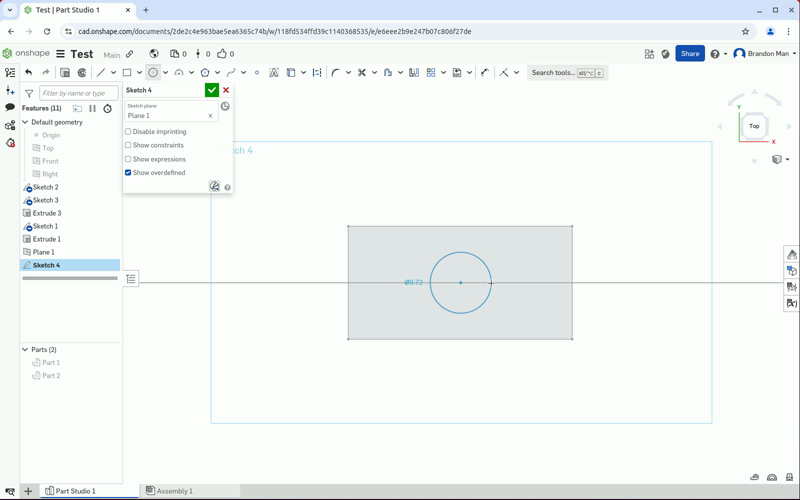
click(491, 282)
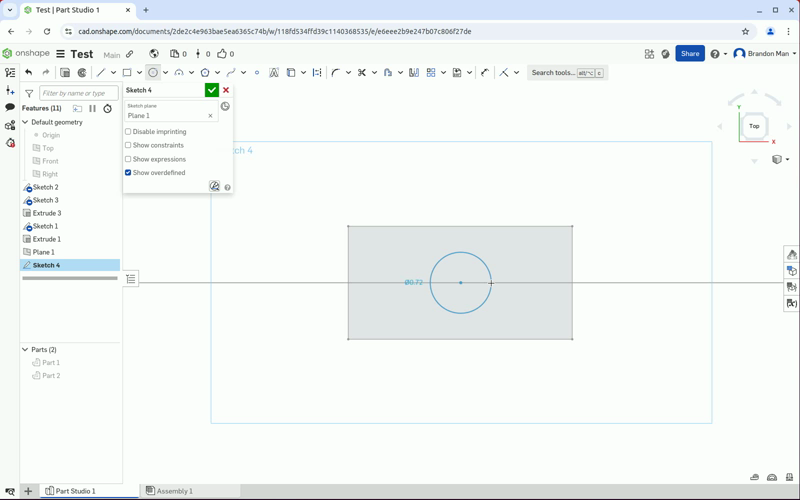
key(esc)
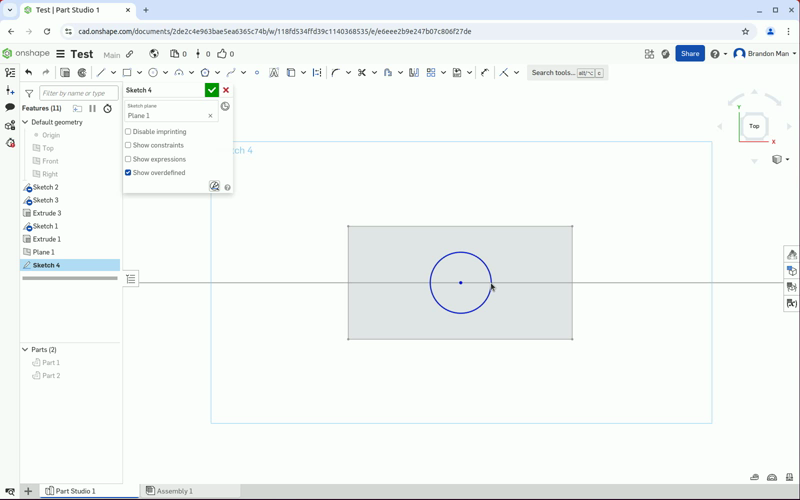
mouse_move(480, 272)
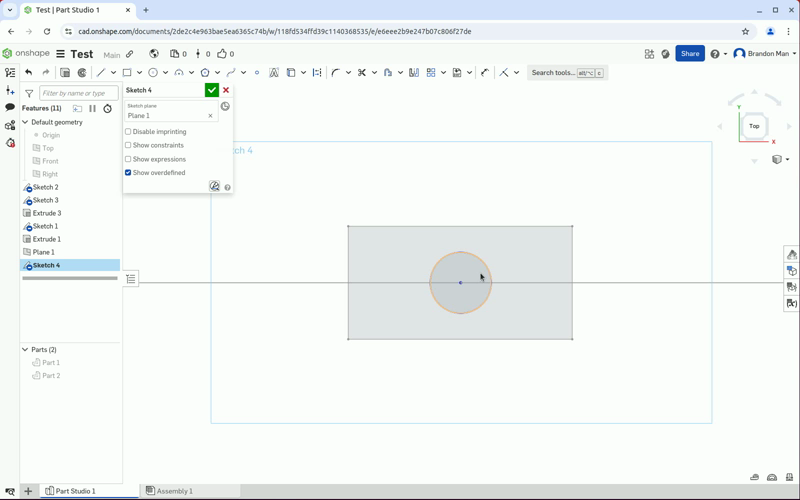
click(480, 272)
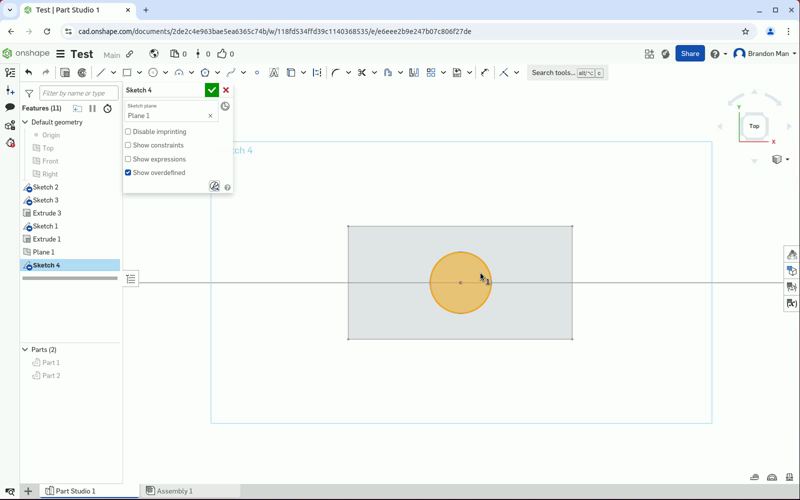
mouse_move(73, 352)
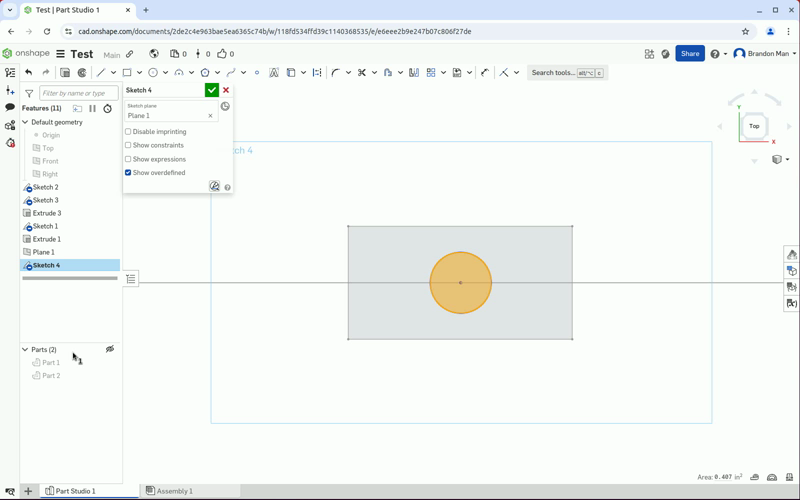
key(shift+y)
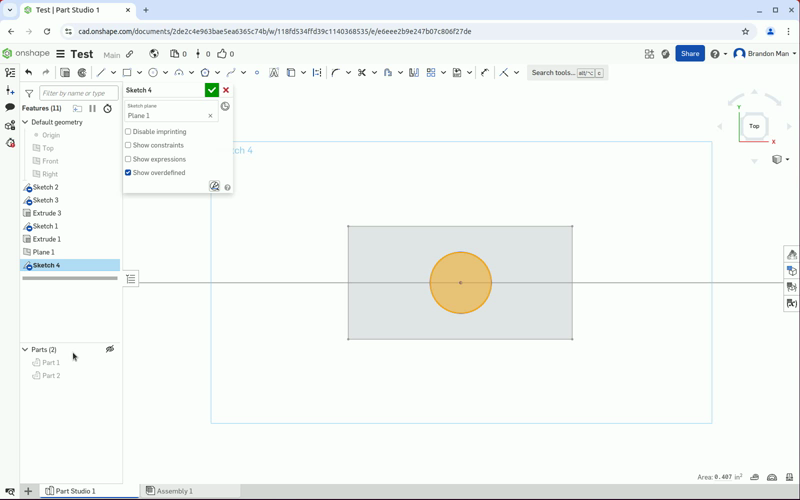
key(shift+e)
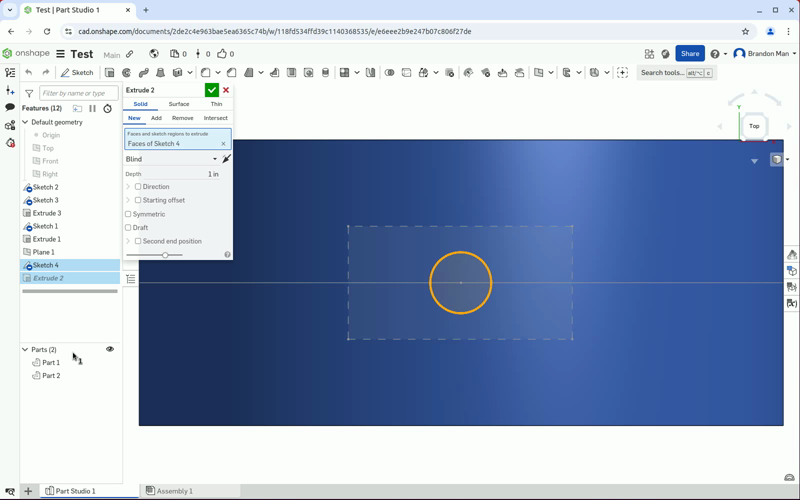
mouse_move(143, 106)
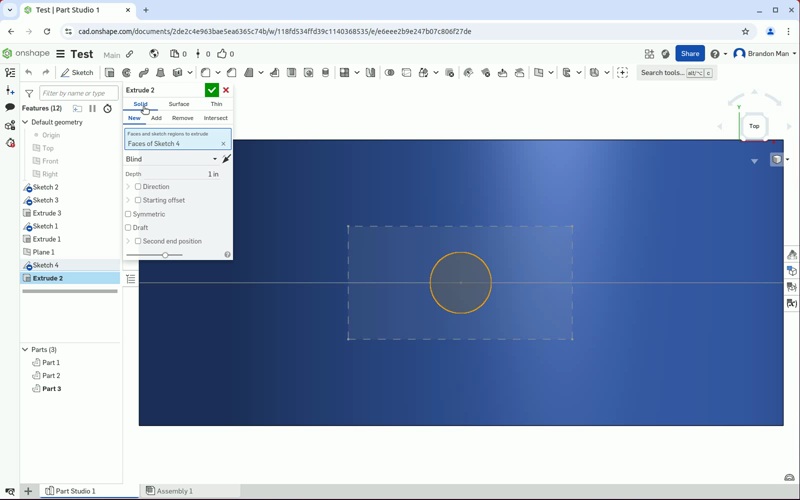
click(143, 106)
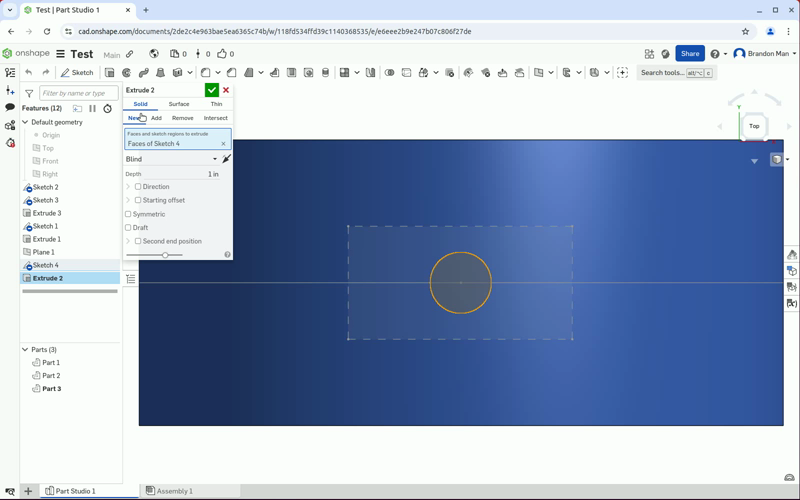
mouse_move(137, 120)
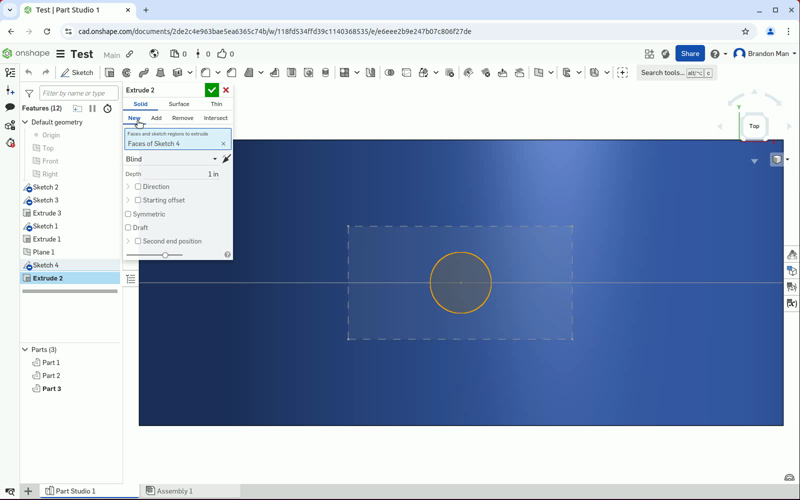
click(137, 120)
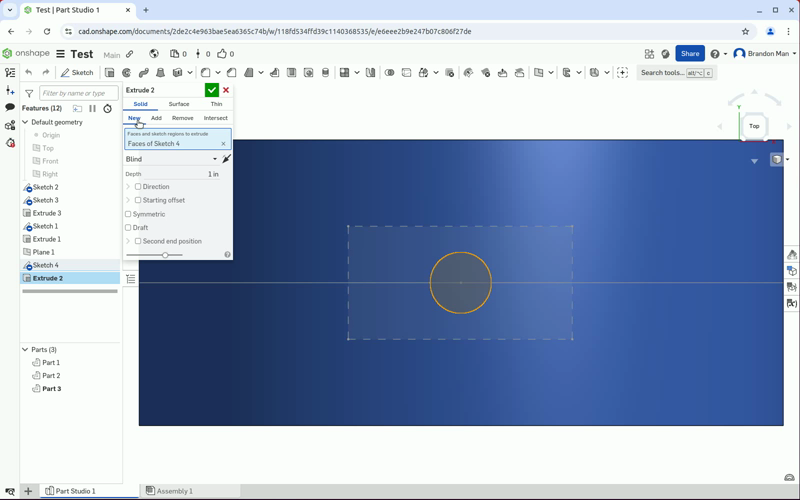
key(tab, 4)
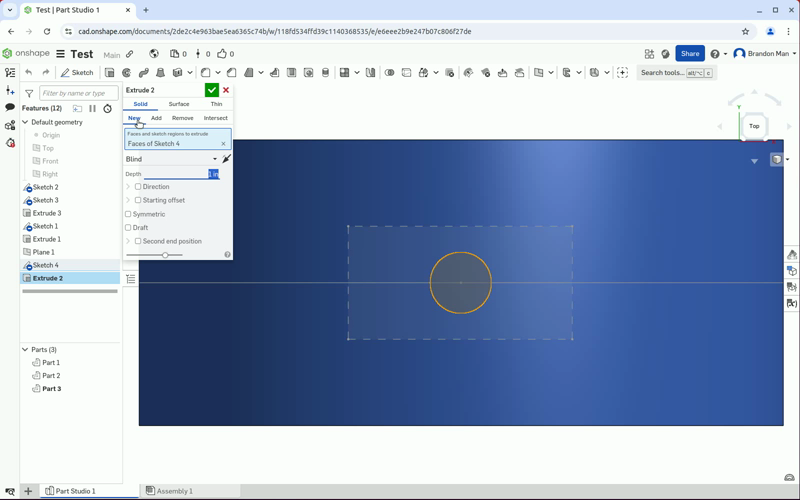
text(0.318)
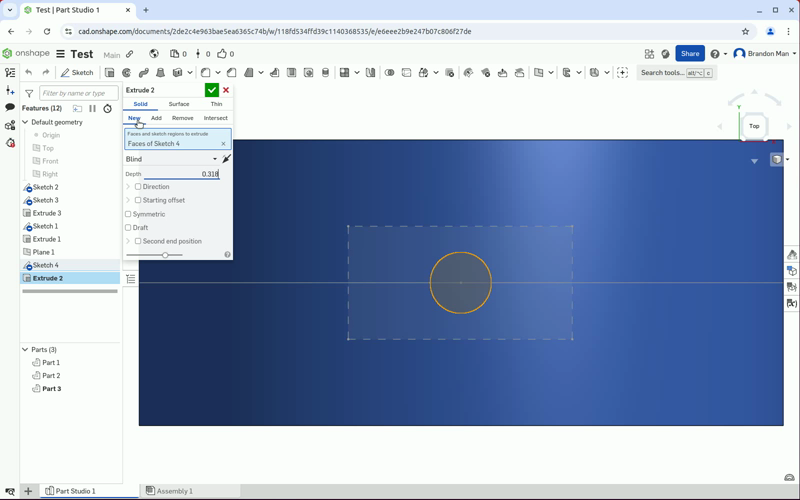
key(enter)
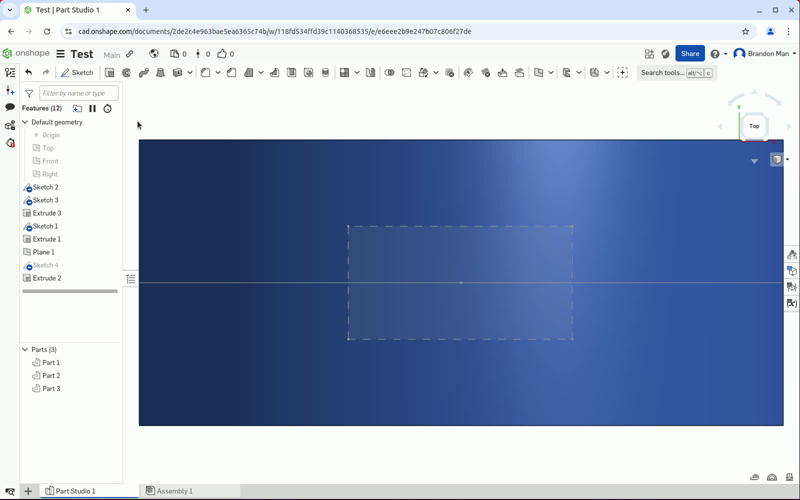
key(shift+h)
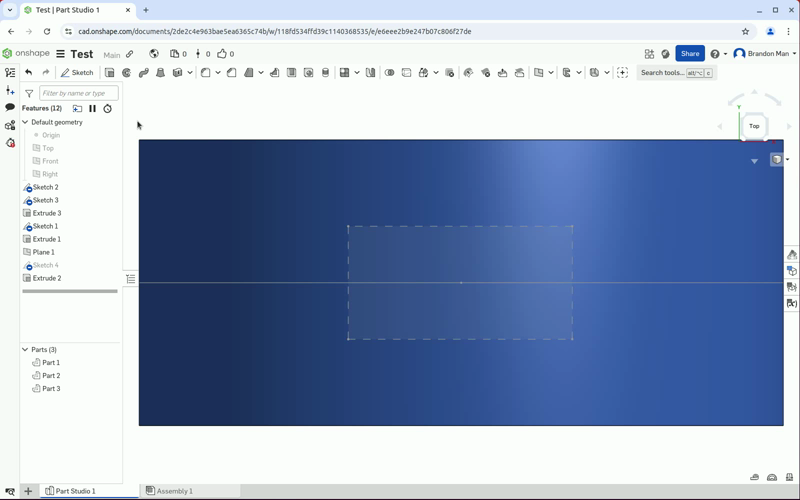
key(shift+h)
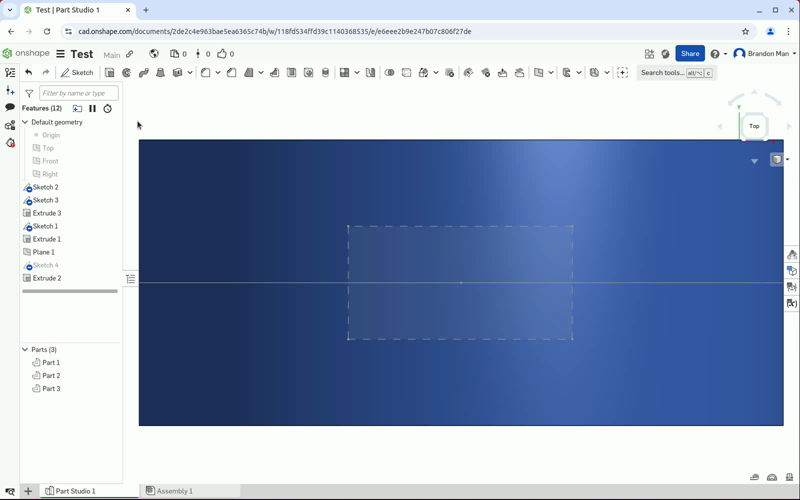
key(shift+7)
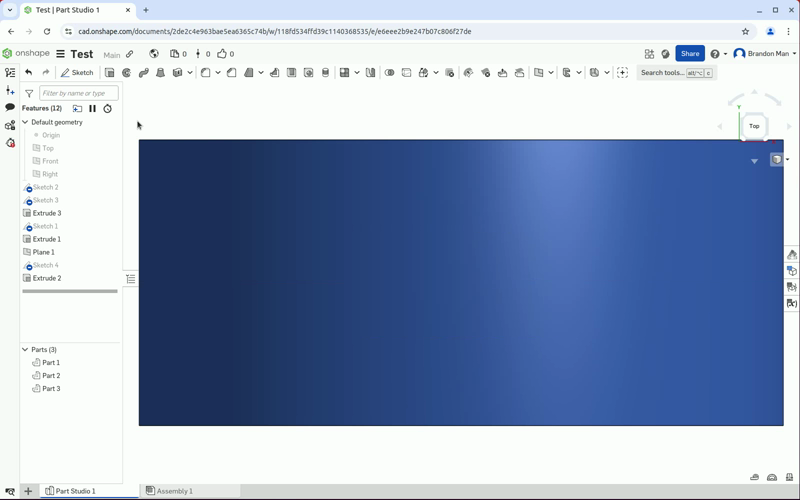
key(up, 3)
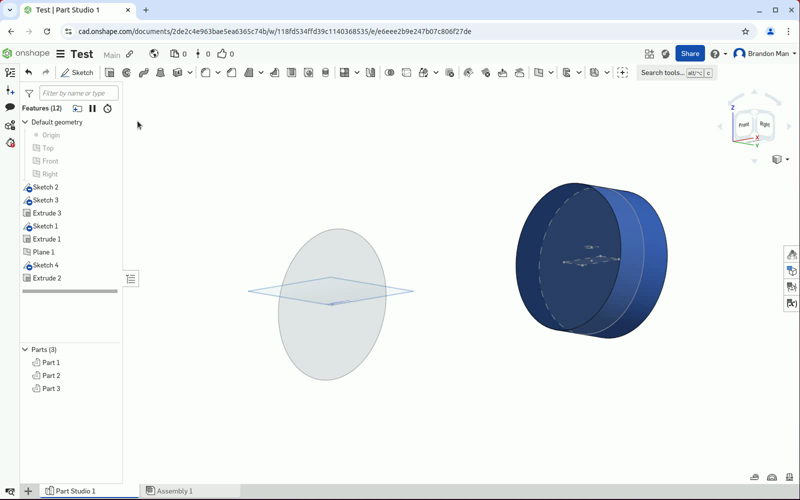
key(left, 3)
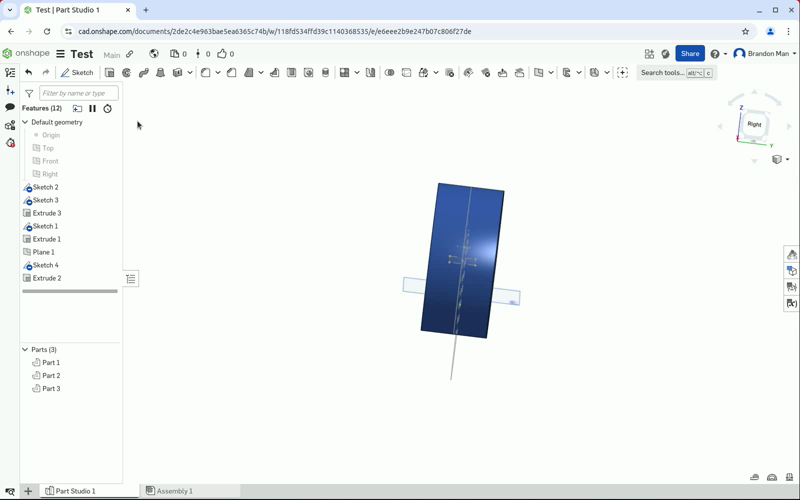
key(right, 3)
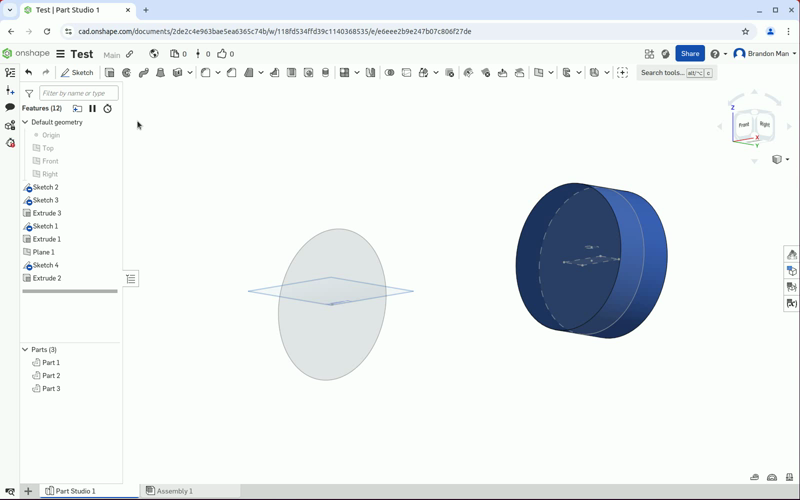
key(down, 3)
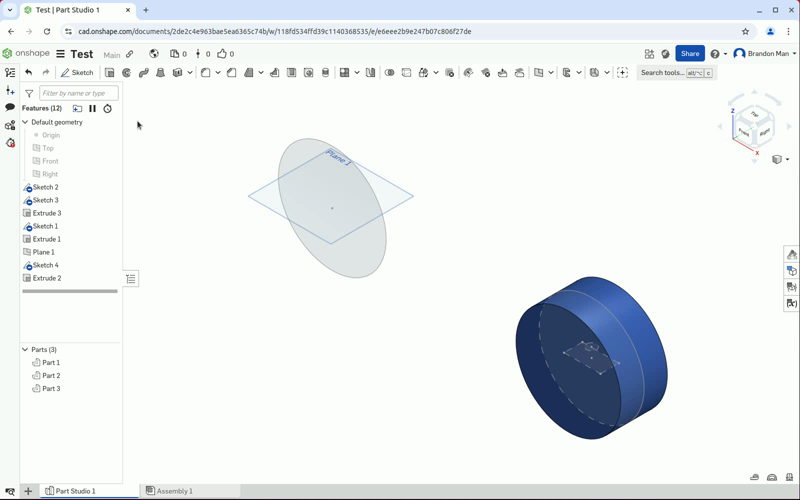
mouse_move(73, 189)
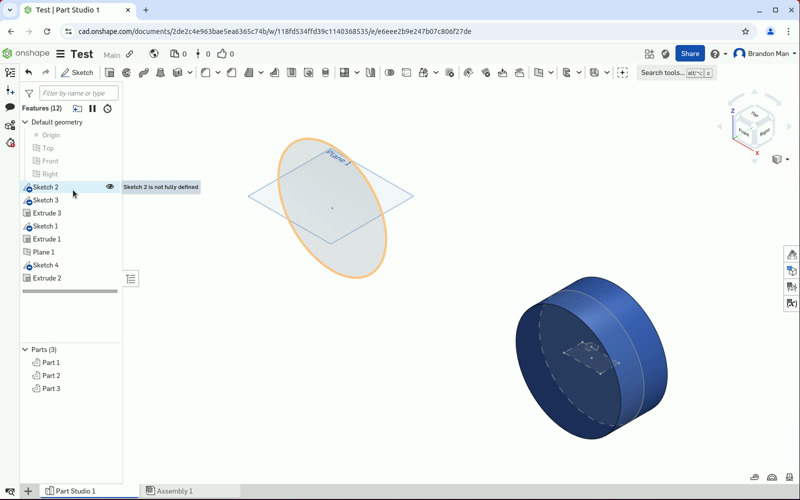
click(73, 189)